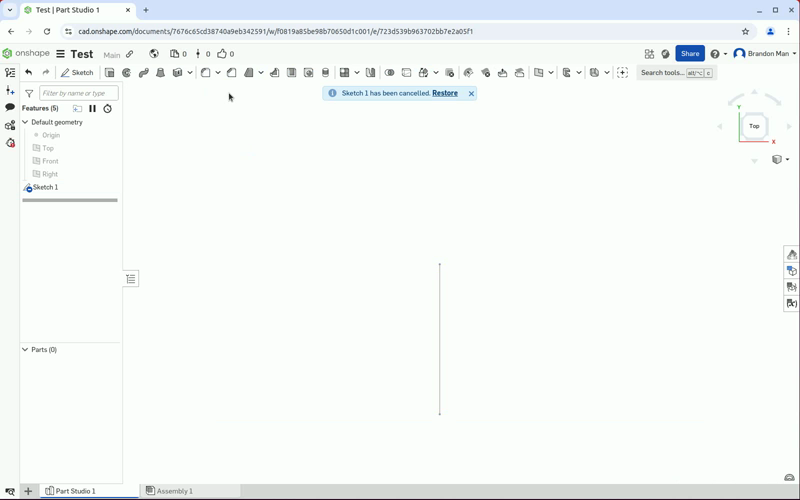
key(shift+h)
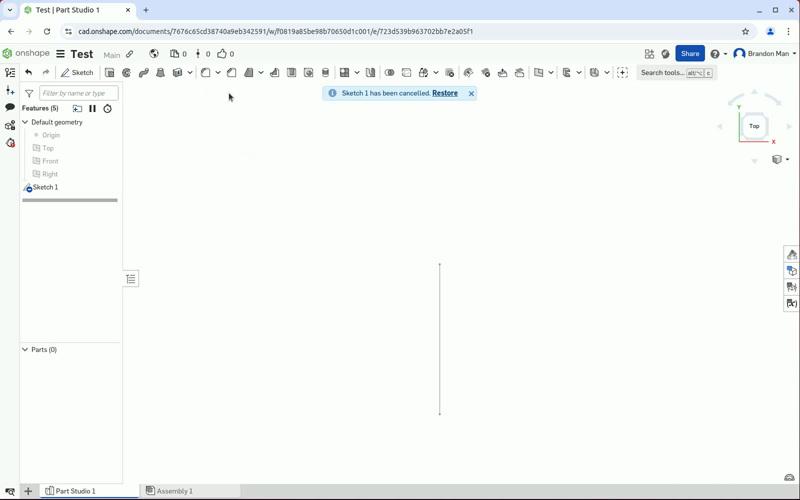
key(shift+s)
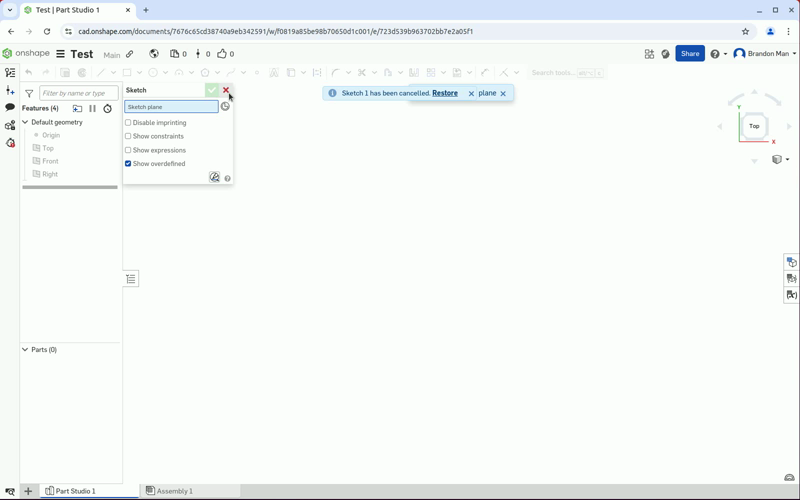
mouse_move(73, 150)
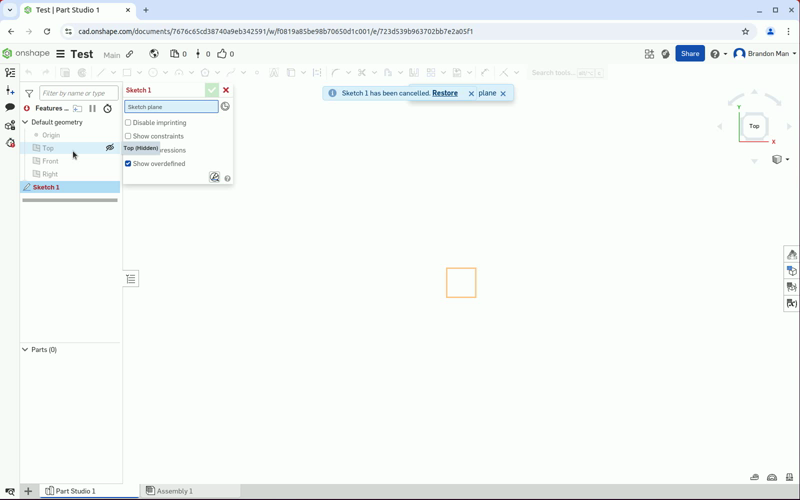
click(73, 150)
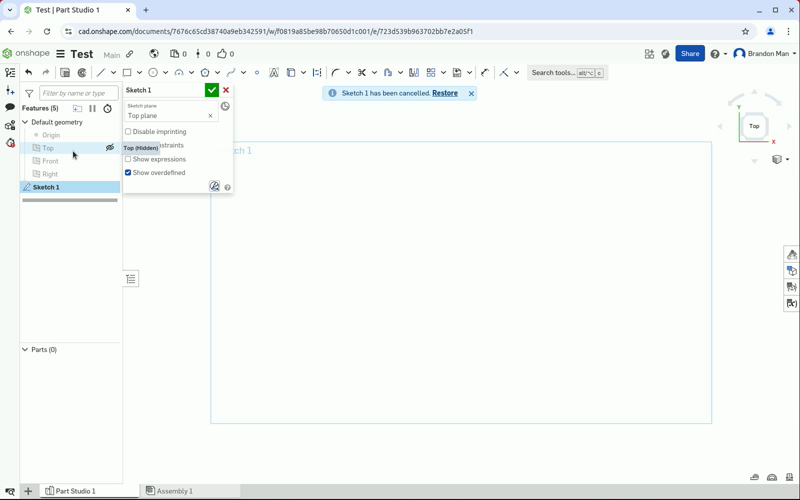
mouse_move(73, 352)
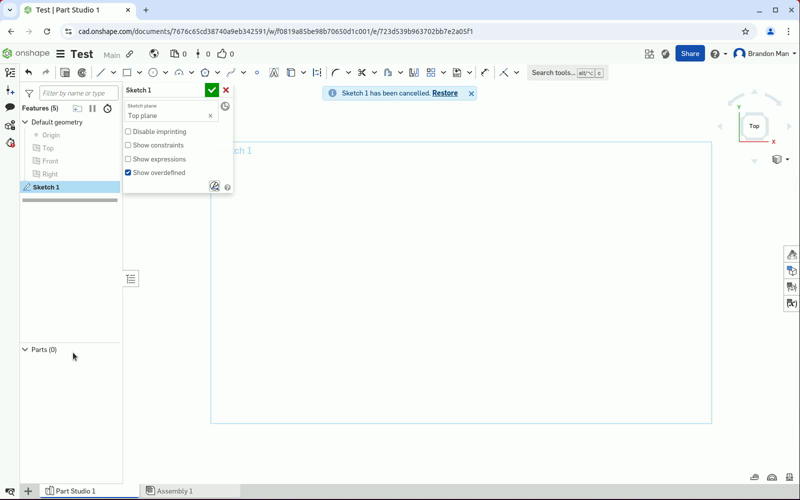
key(y)
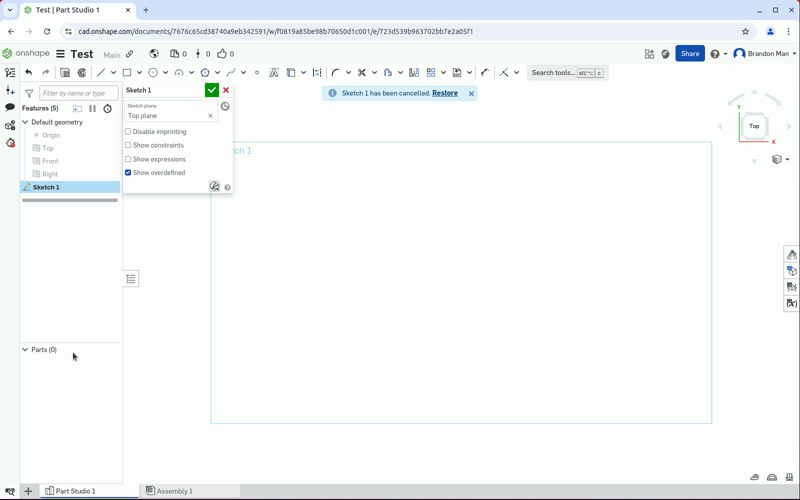
key(c)
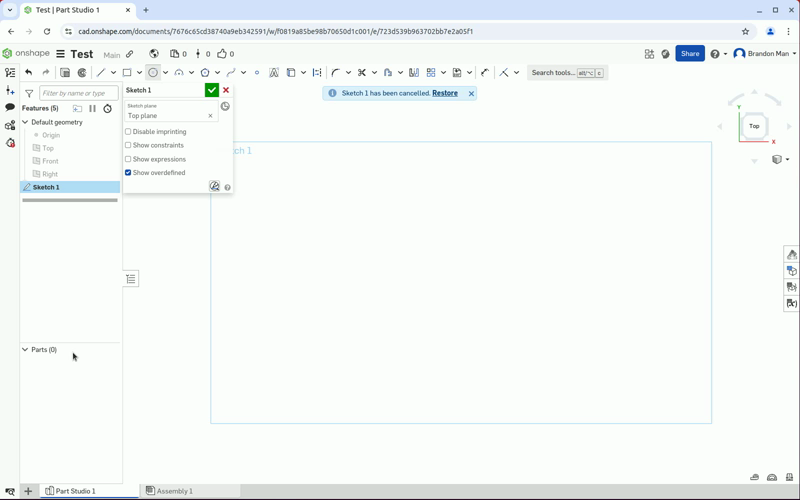
key_down(shift)
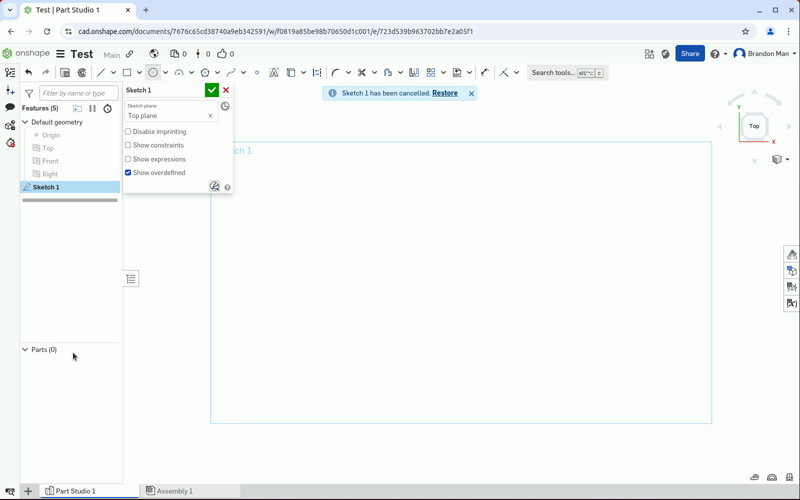
mouse_move(460, 282)
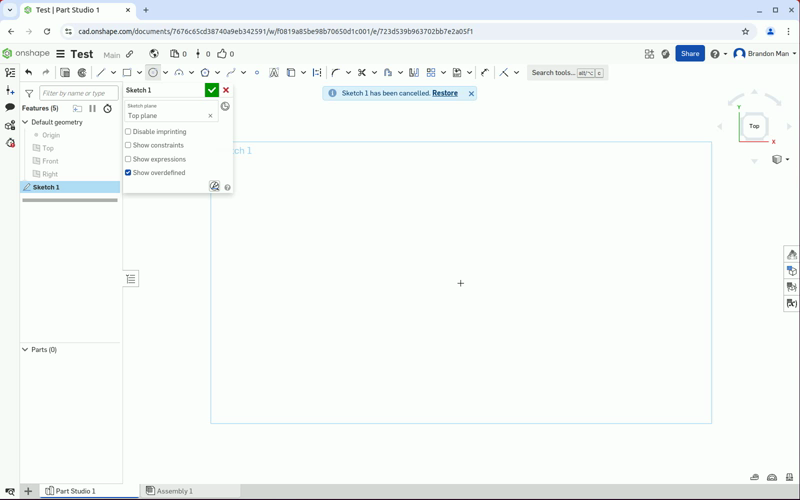
click(460, 282)
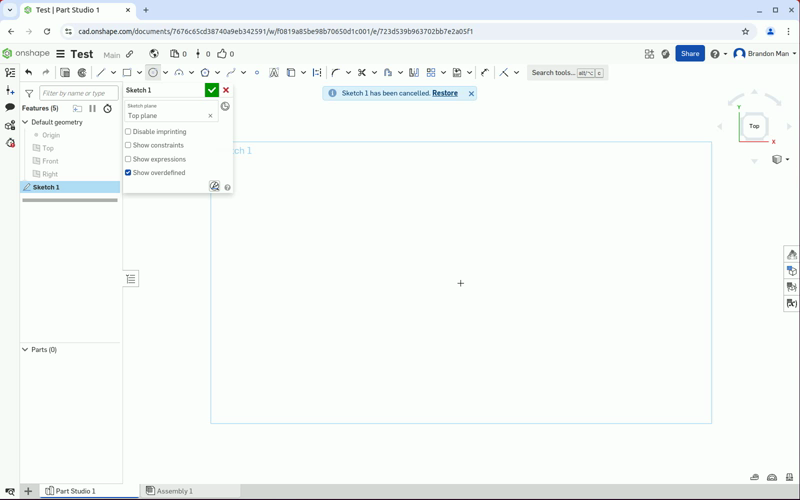
key_up(shift)
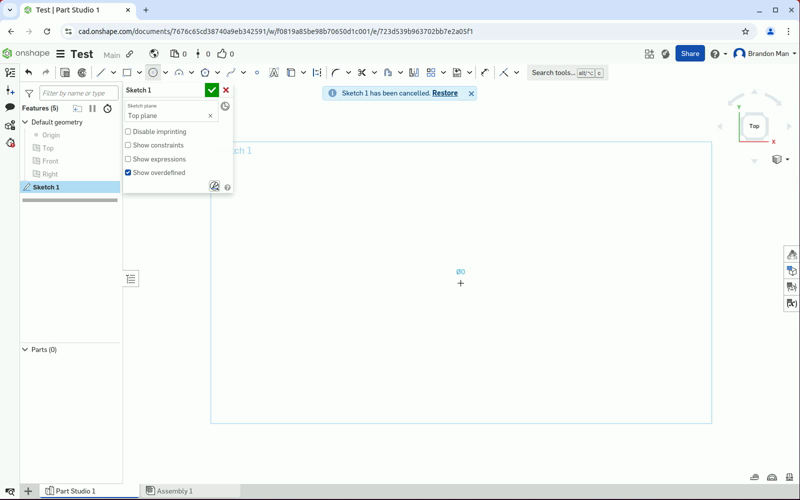
mouse_move(533, 282)
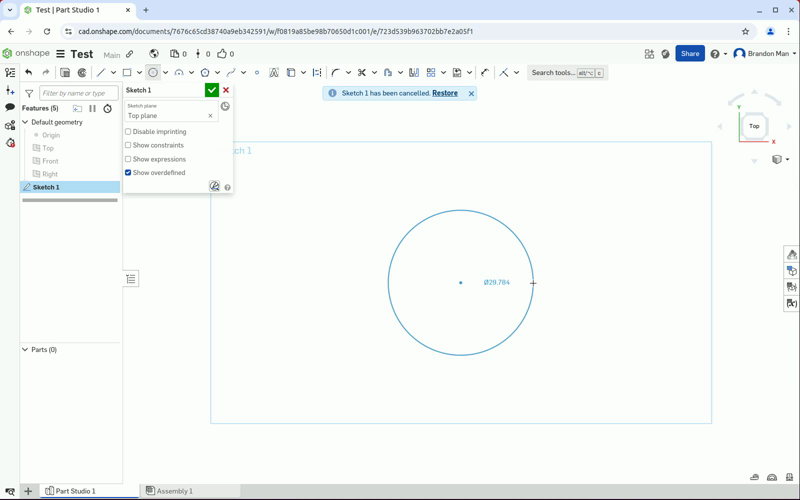
click(533, 282)
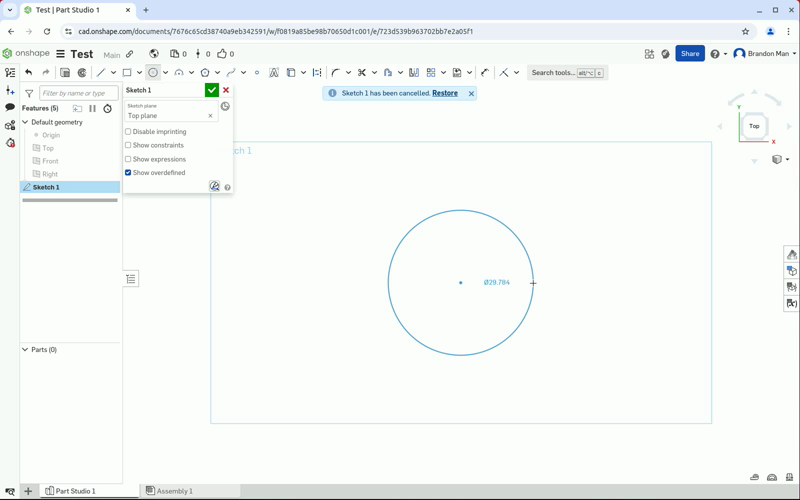
key(esc)
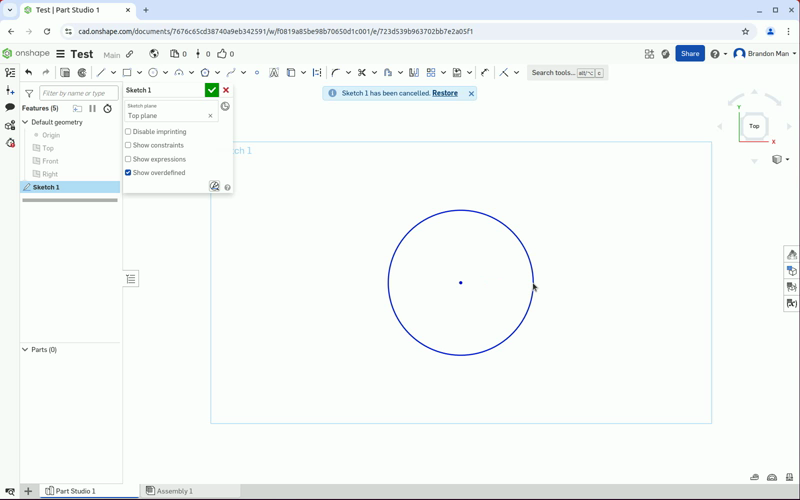
mouse_move(421, 288)
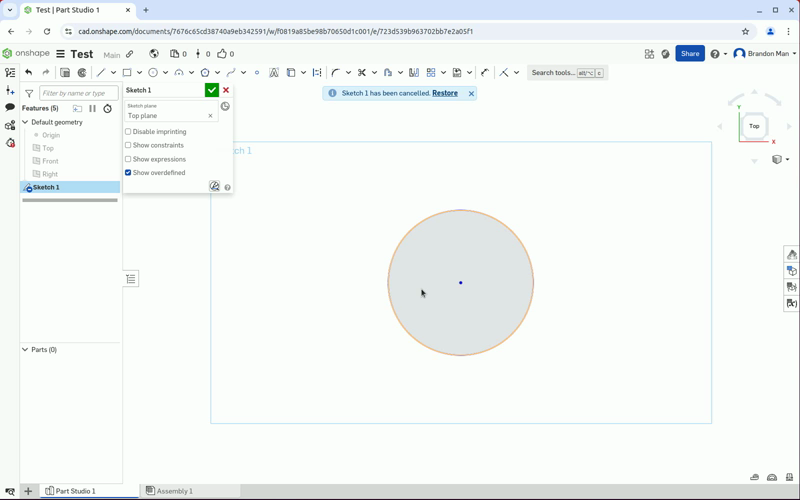
click(421, 288)
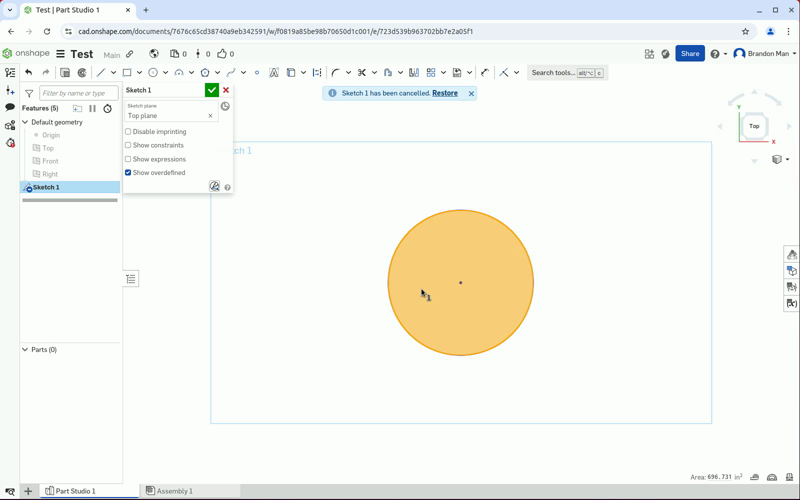
mouse_move(73, 352)
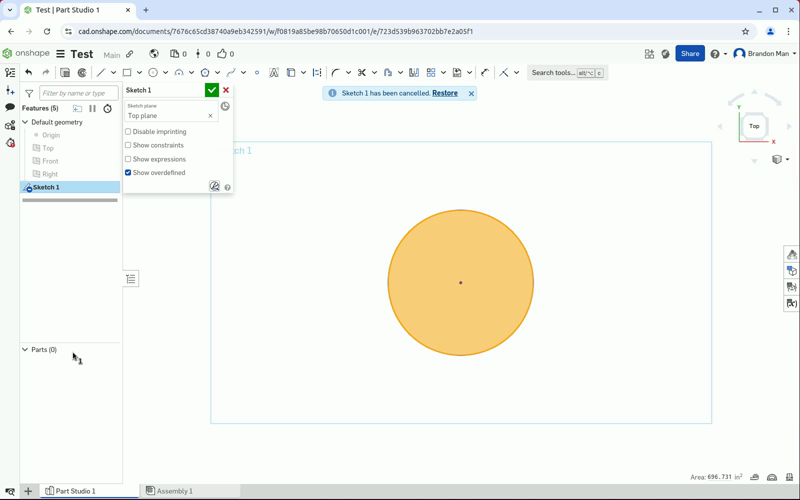
key(shift+y)
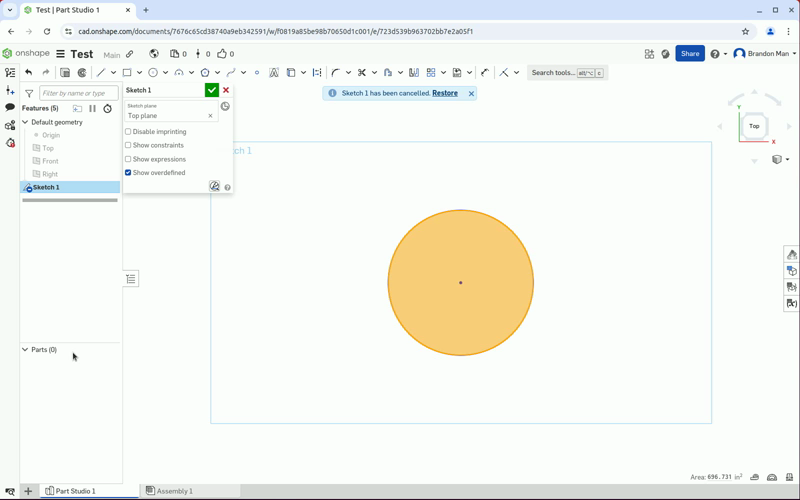
key(shift+e)
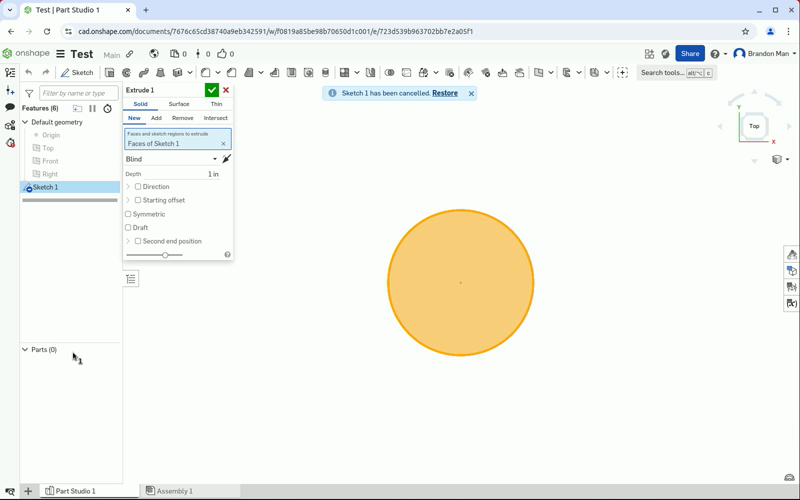
mouse_move(143, 106)
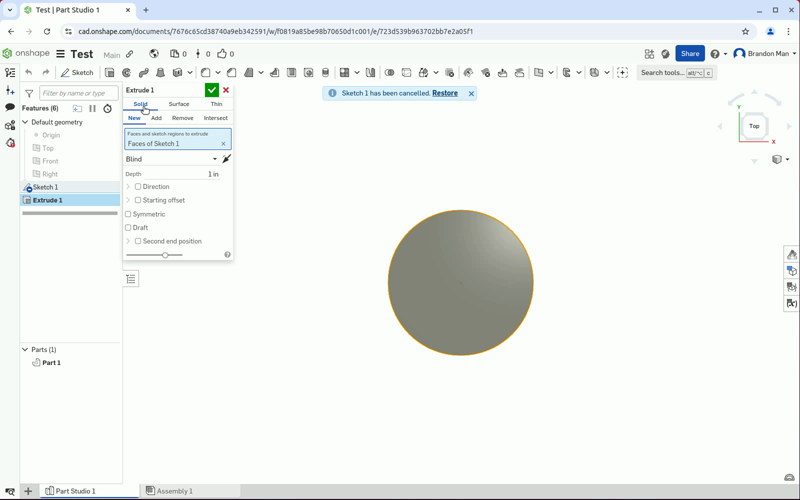
click(143, 106)
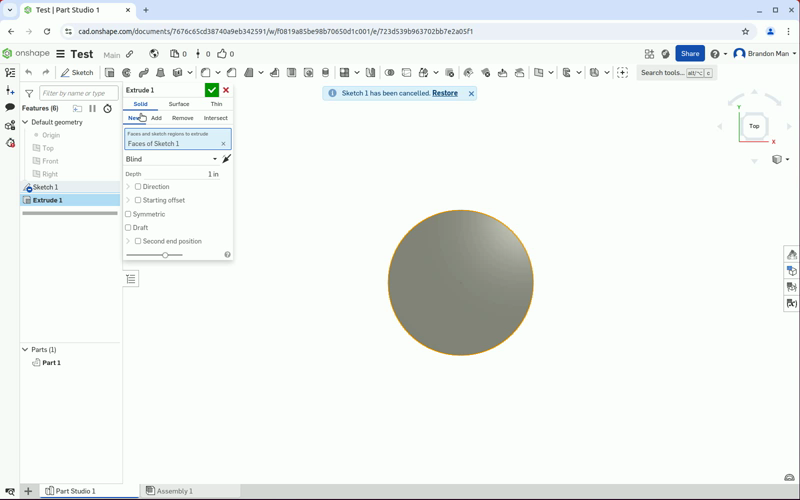
mouse_move(137, 120)
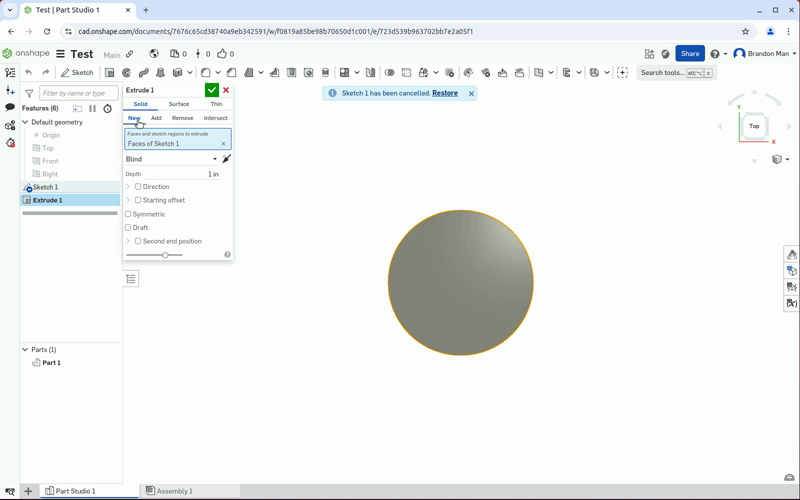
click(137, 120)
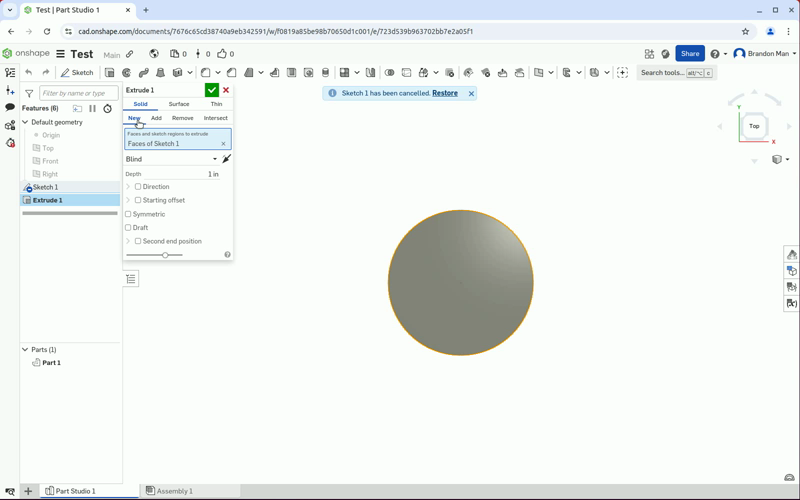
key(tab, 4)
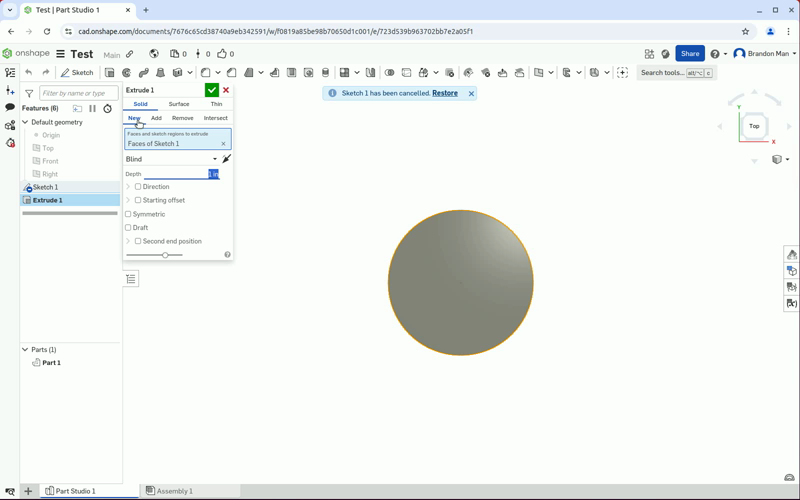
text(8.184)
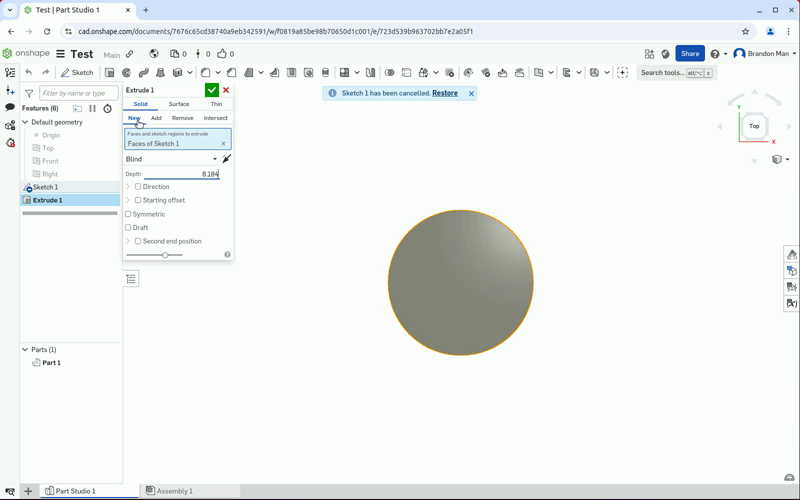
key(enter)
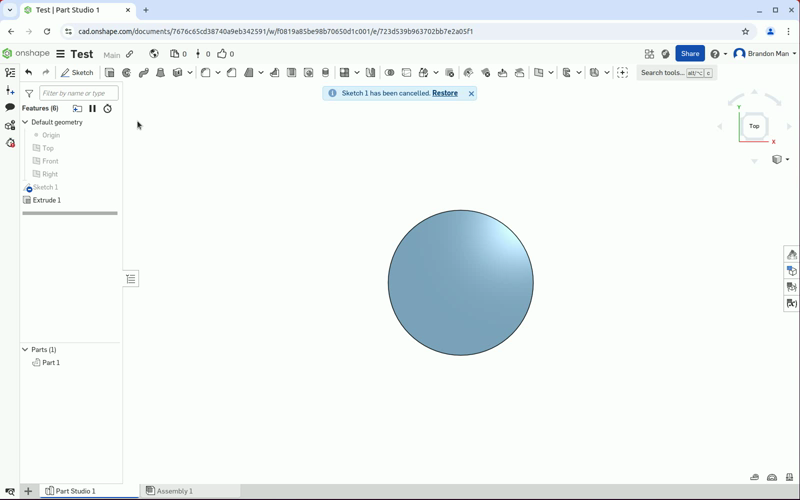
key(shift+h)
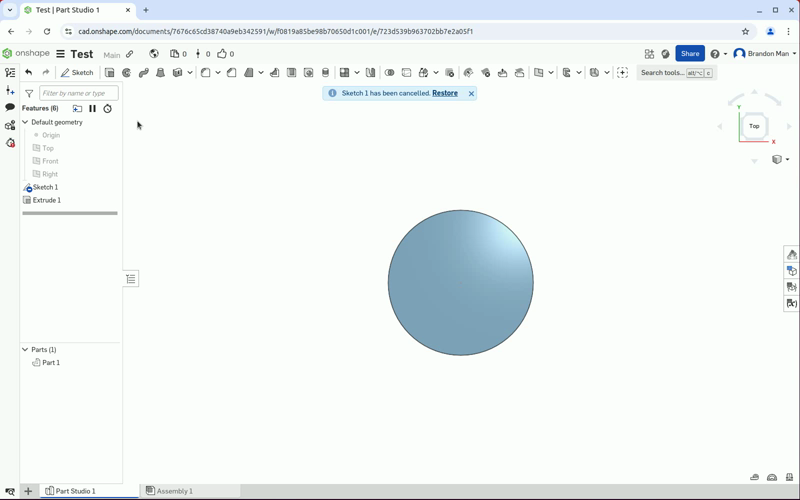
key(shift+h)
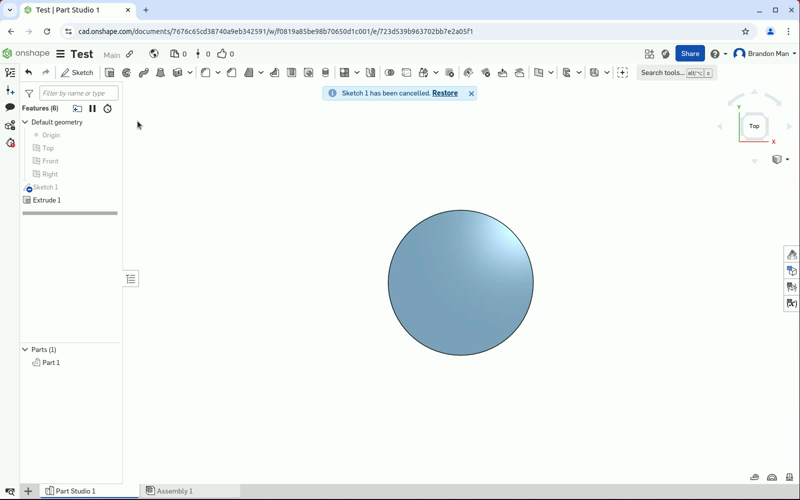
mouse_move(73, 189)
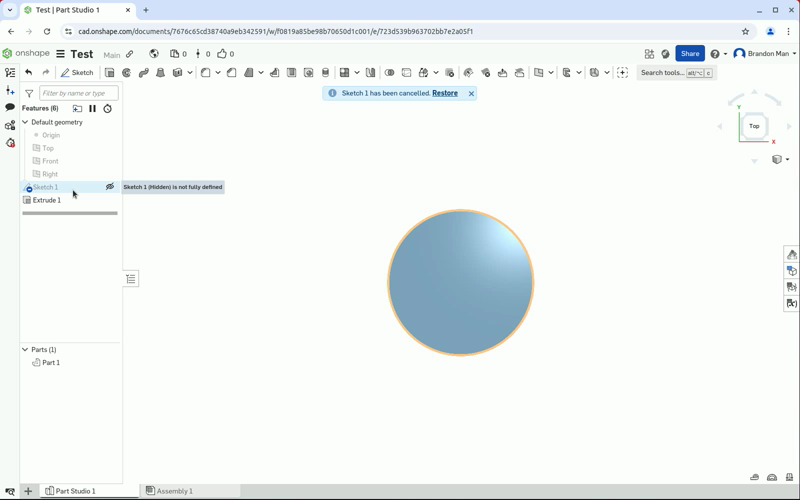
click(73, 189)
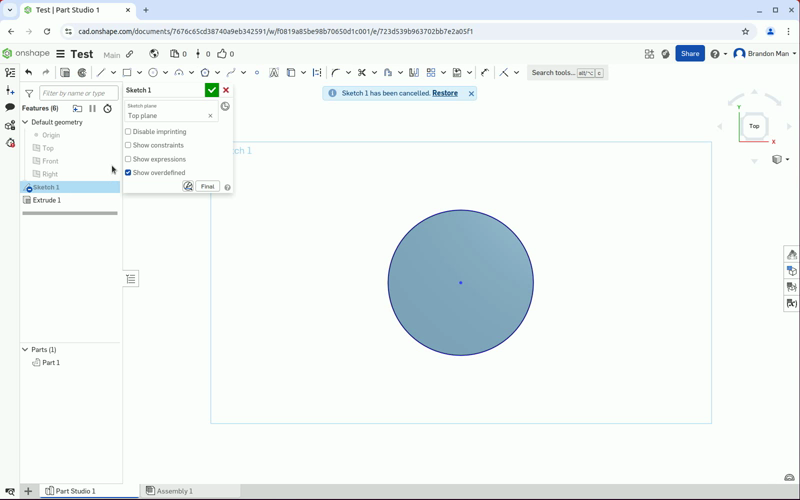
mouse_move(229, 92)
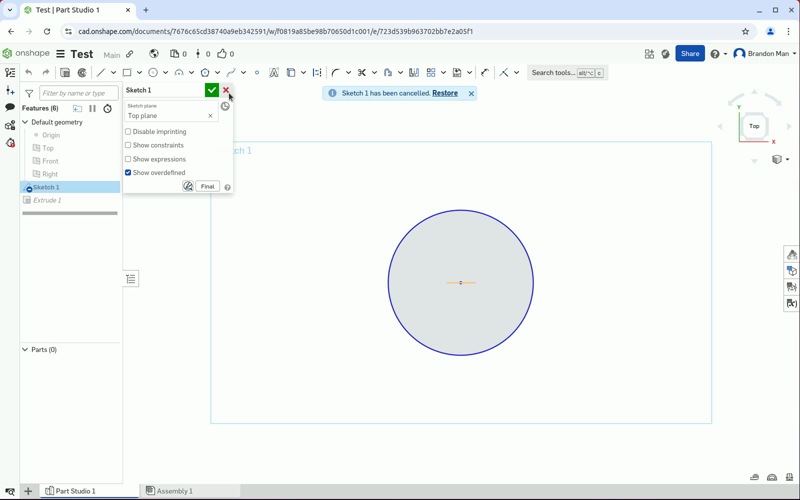
click(229, 92)
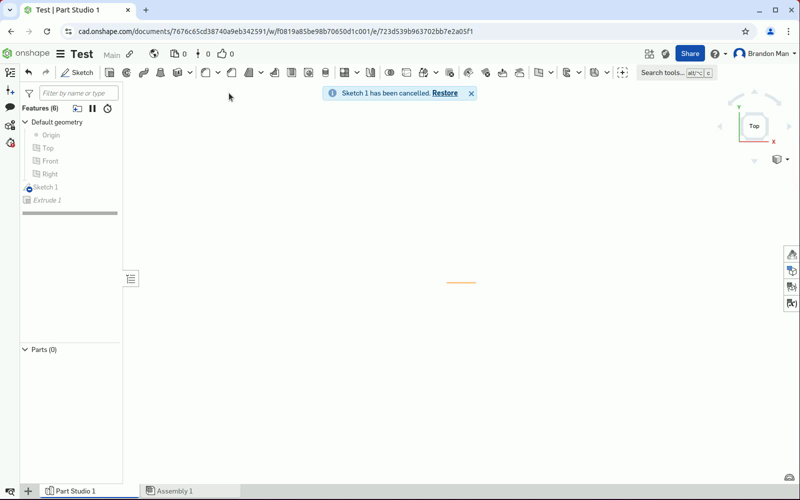
mouse_move(541, 75)
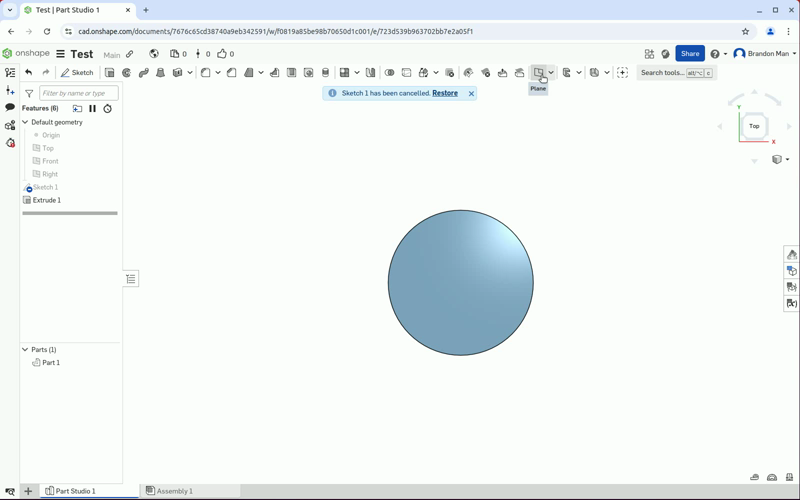
click(541, 75)
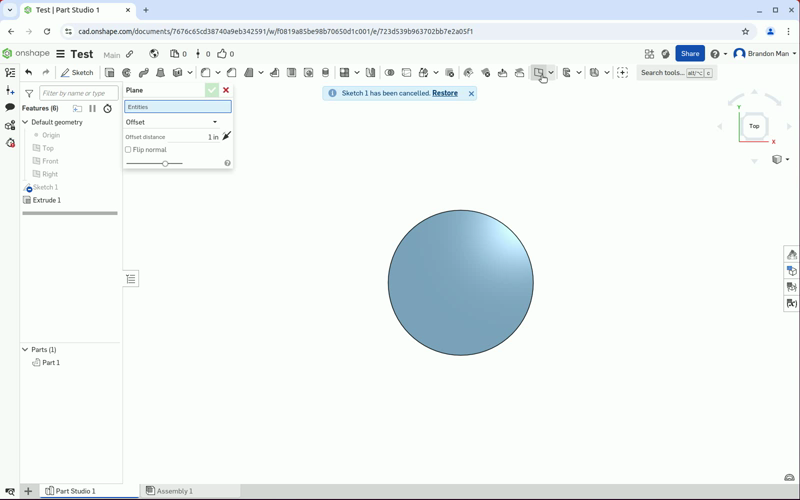
mouse_move(73, 150)
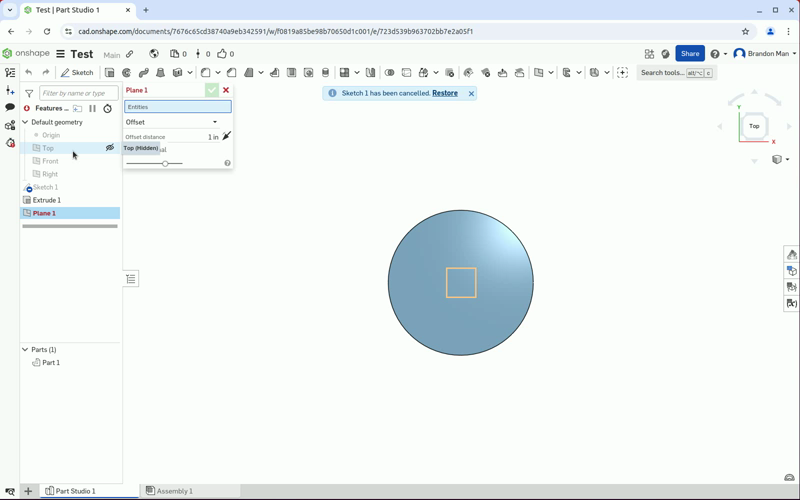
click(73, 150)
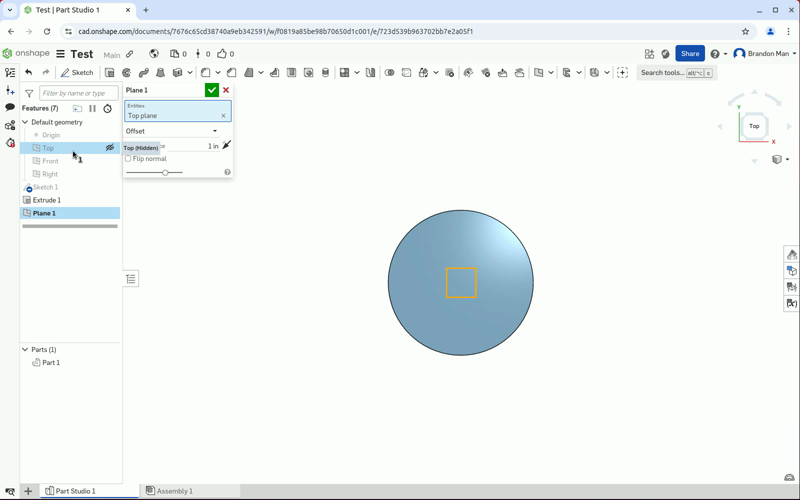
key(tab, 2)
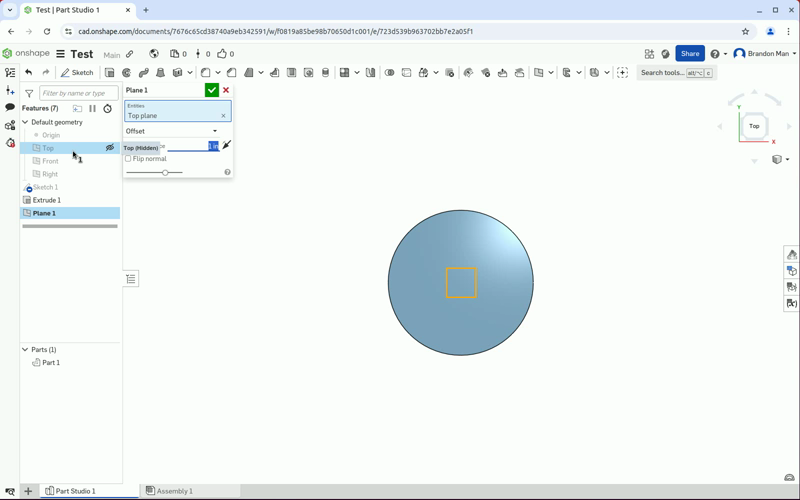
text(8.196)
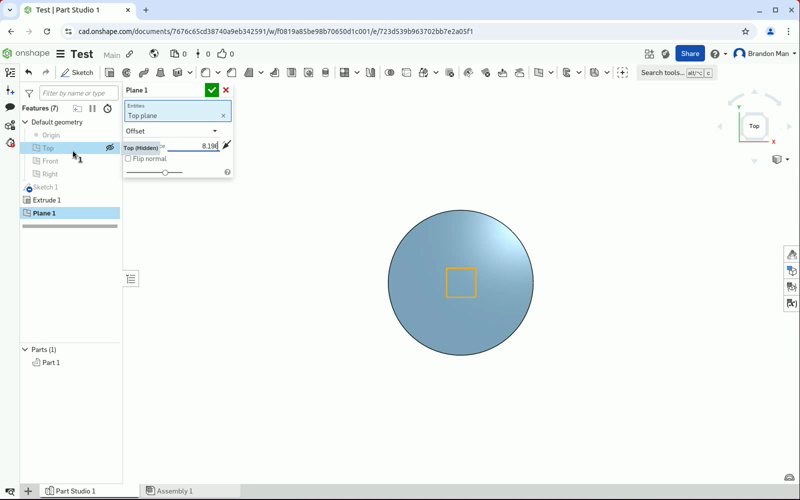
key(enter, 2)
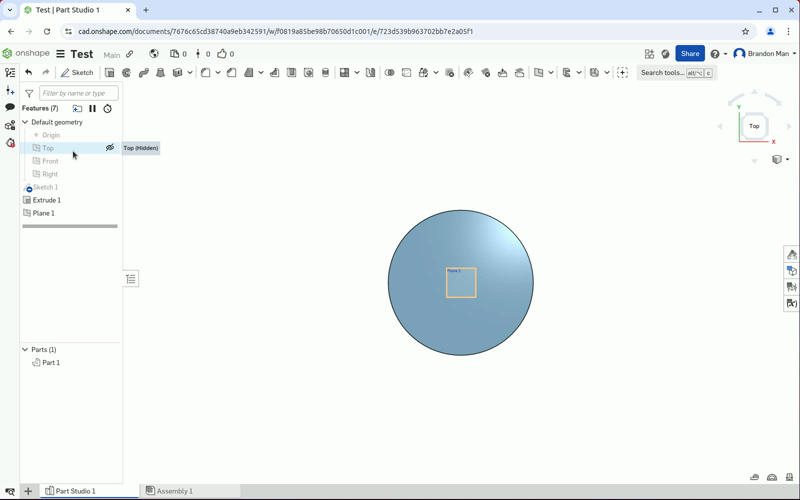
key(shift+s)
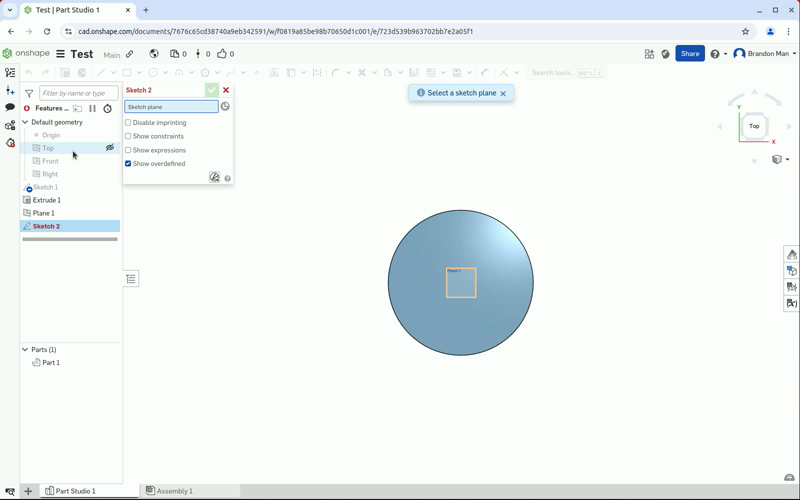
mouse_move(73, 215)
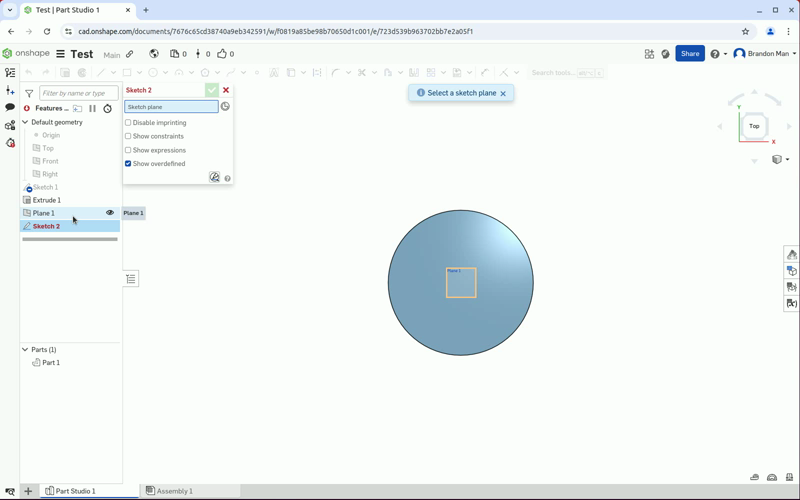
click(73, 215)
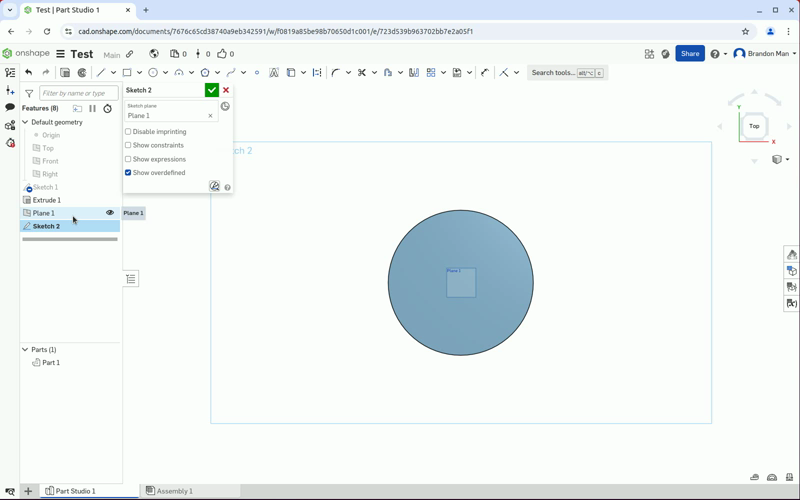
mouse_move(73, 352)
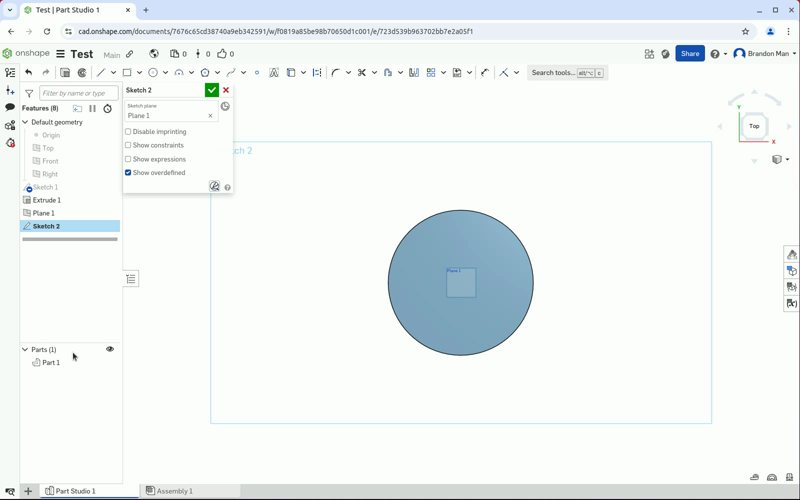
key(y)
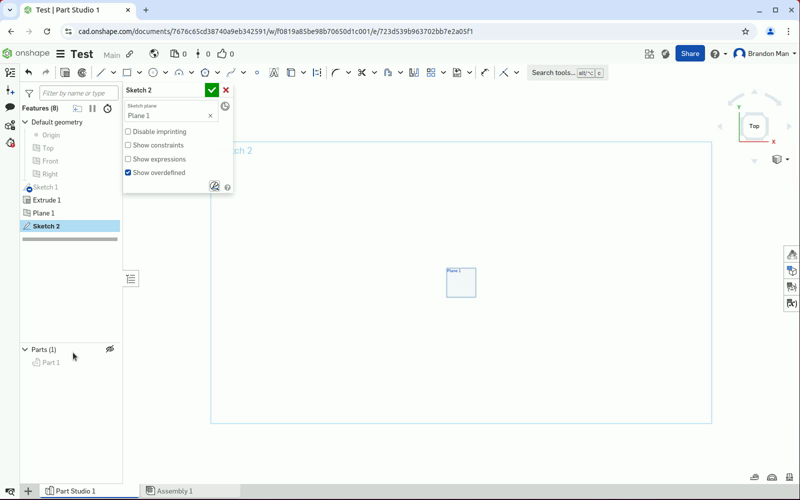
key(c)
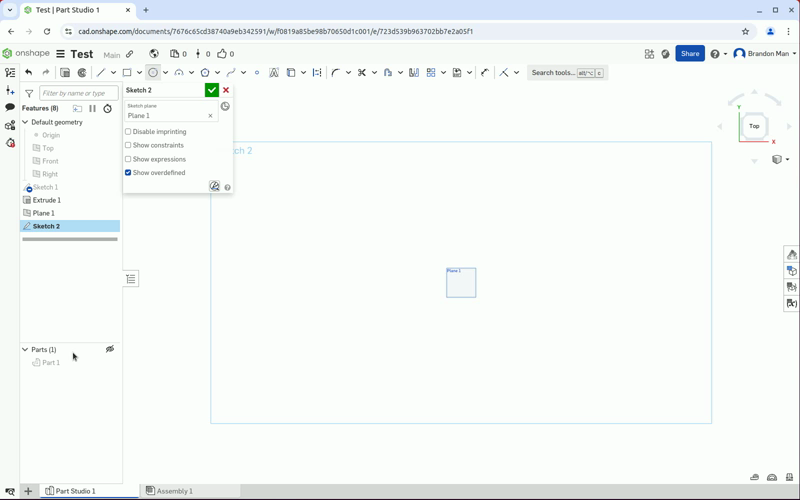
key_down(shift)
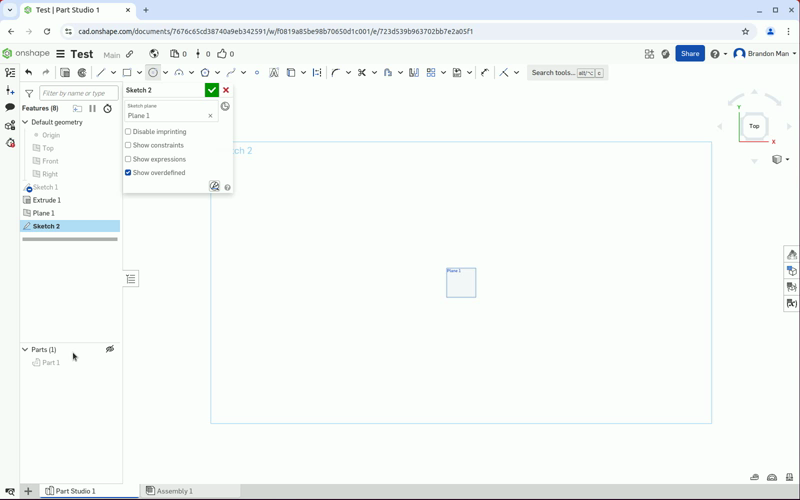
mouse_move(460, 282)
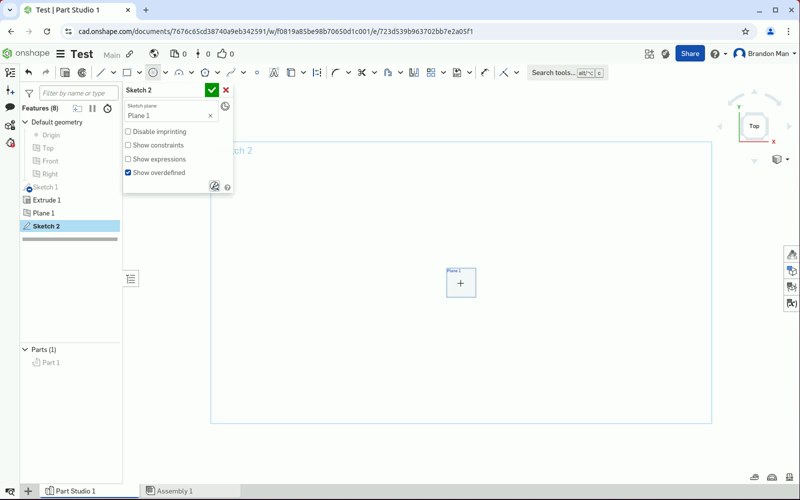
click(460, 282)
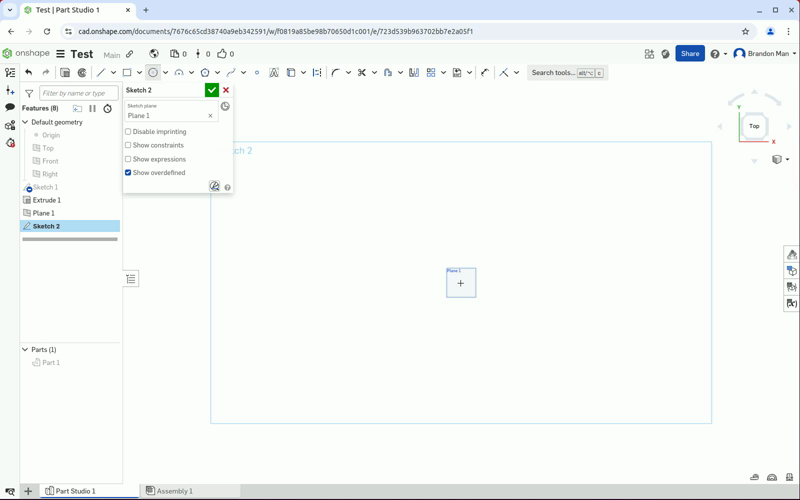
key_up(shift)
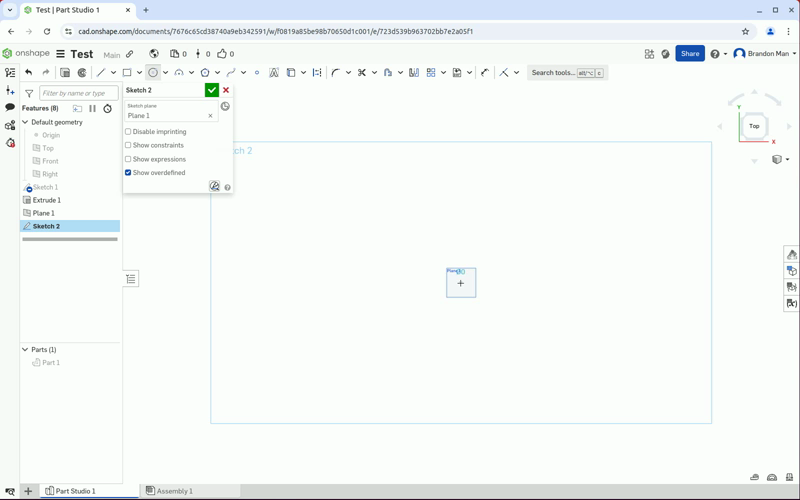
mouse_move(511, 282)
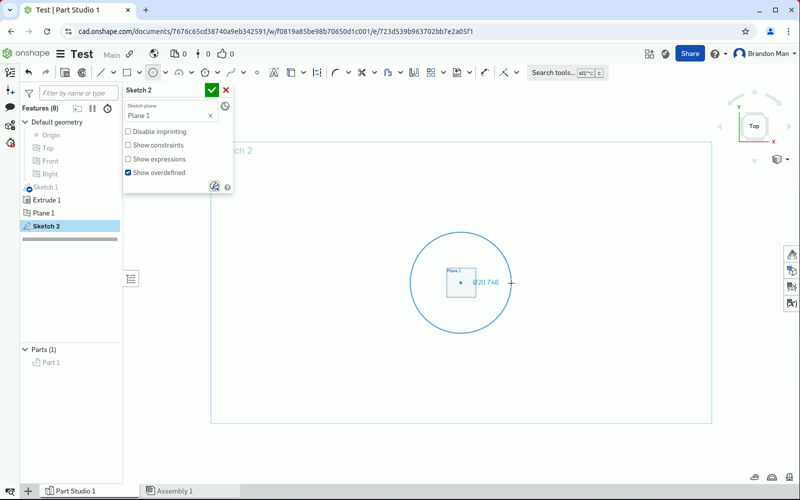
click(511, 282)
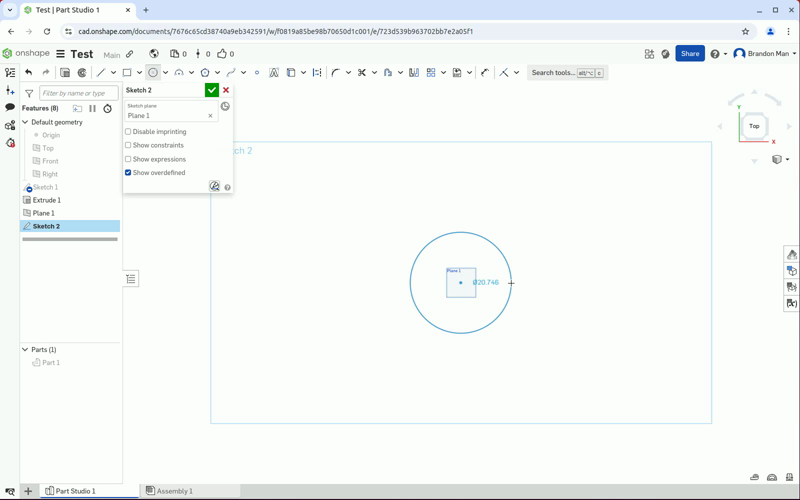
key(esc)
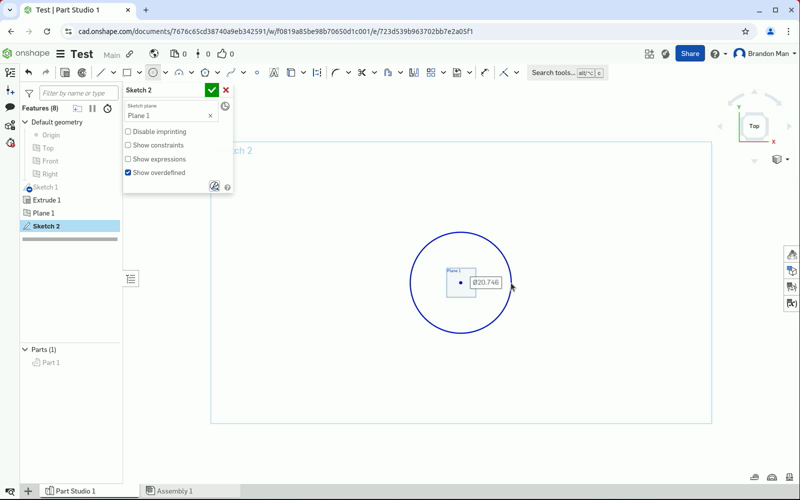
mouse_move(444, 271)
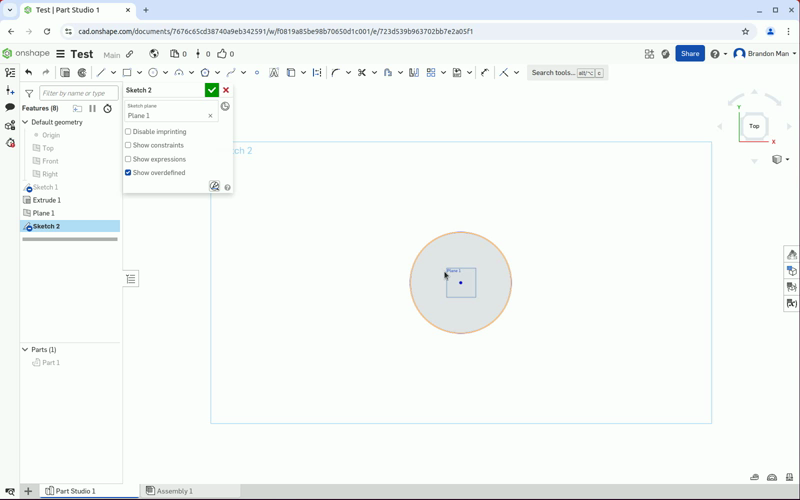
click(444, 271)
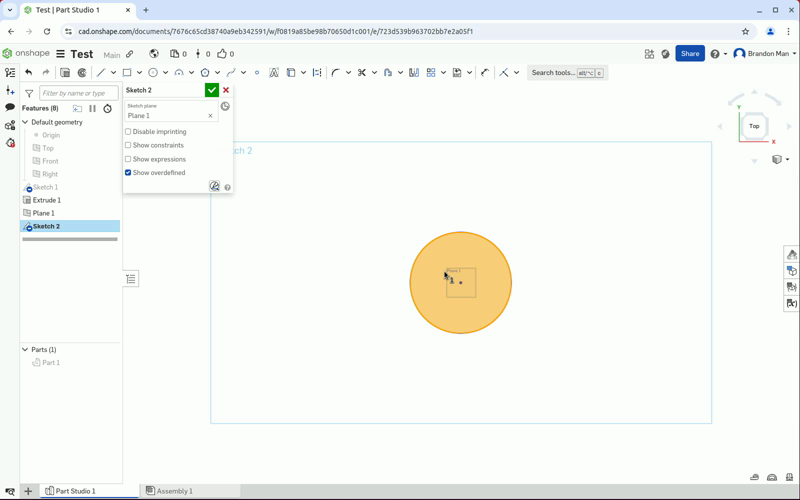
mouse_move(73, 352)
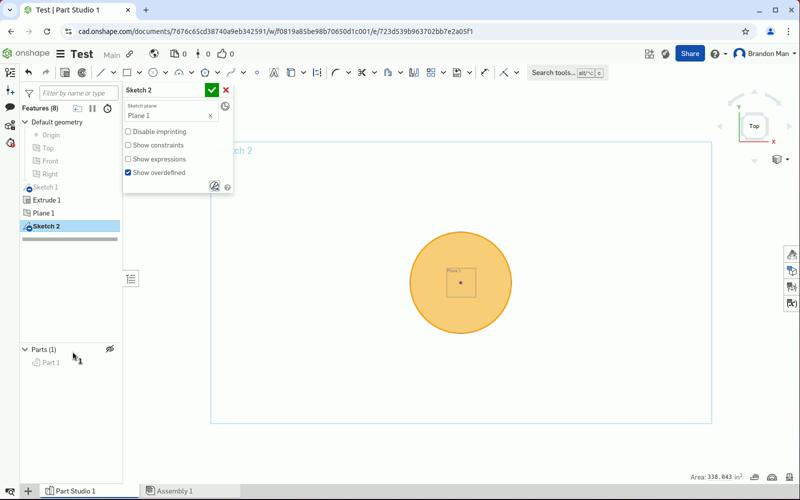
key(shift+y)
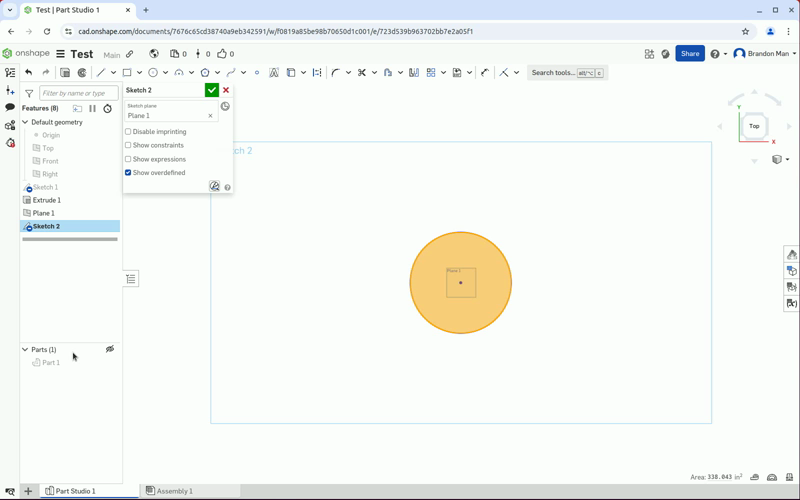
key(shift+e)
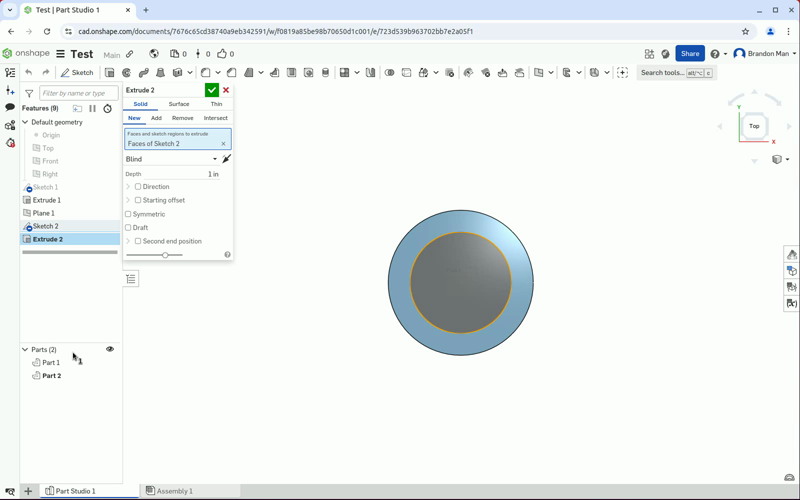
mouse_move(143, 106)
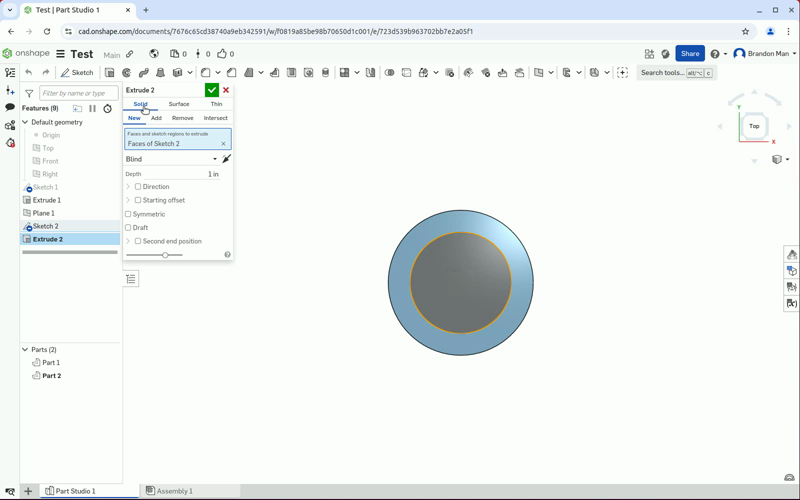
click(143, 106)
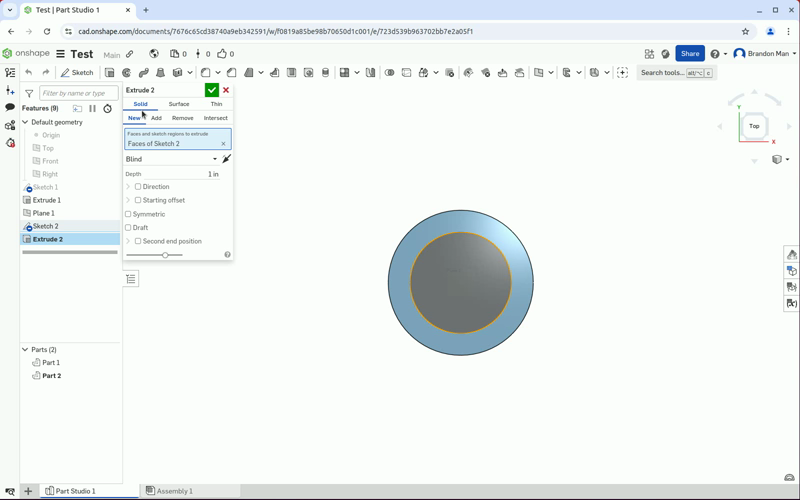
mouse_move(137, 120)
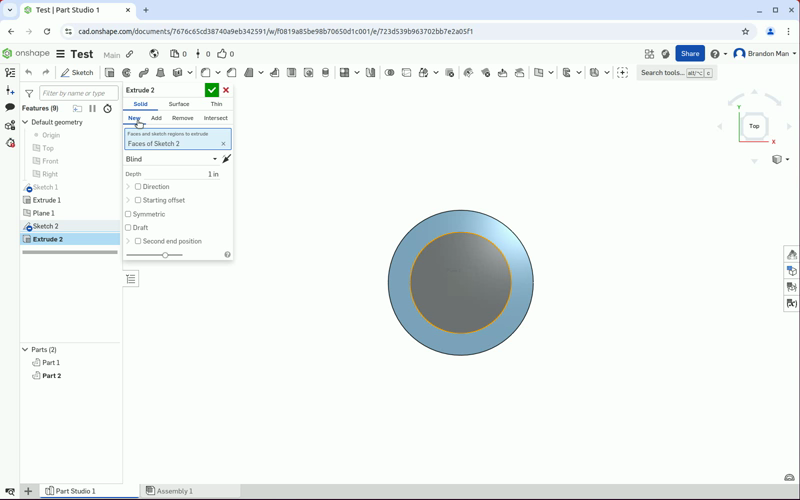
click(137, 120)
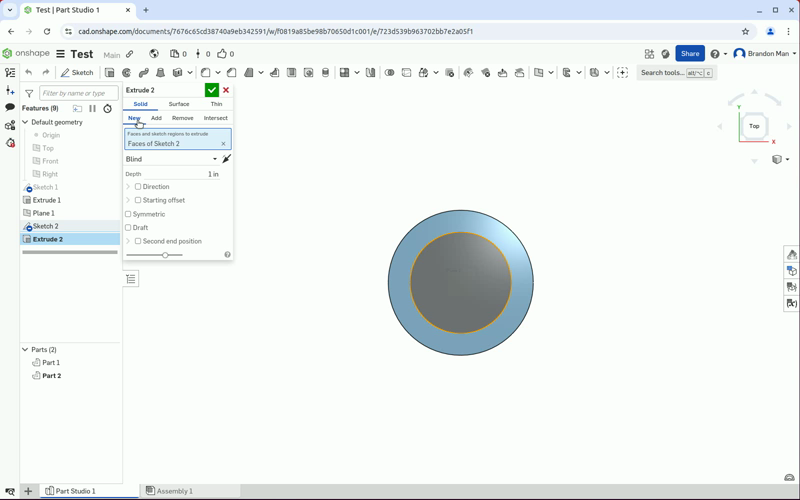
key(tab, 4)
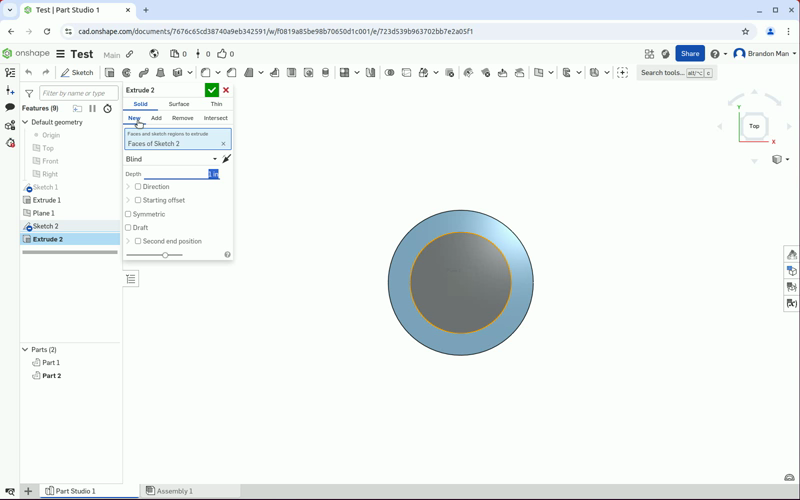
text(11.554)
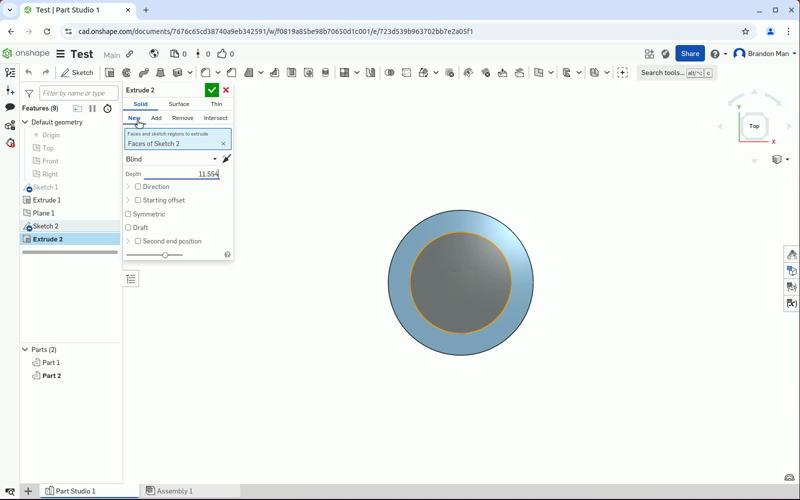
key(enter)
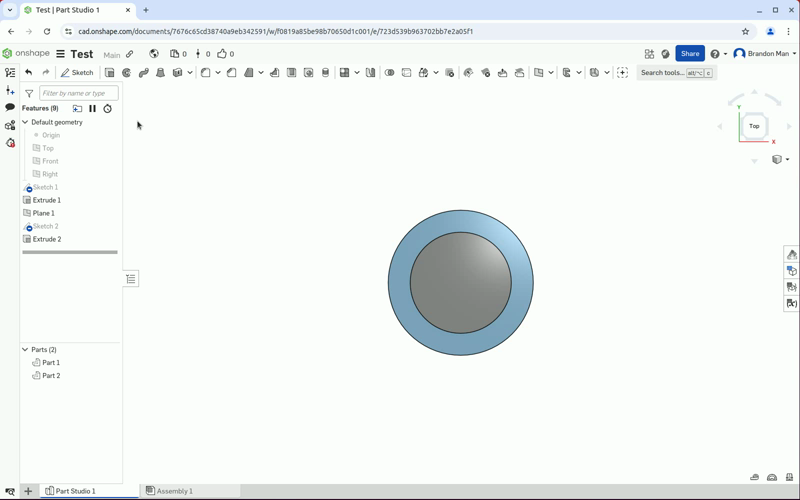
key(shift+h)
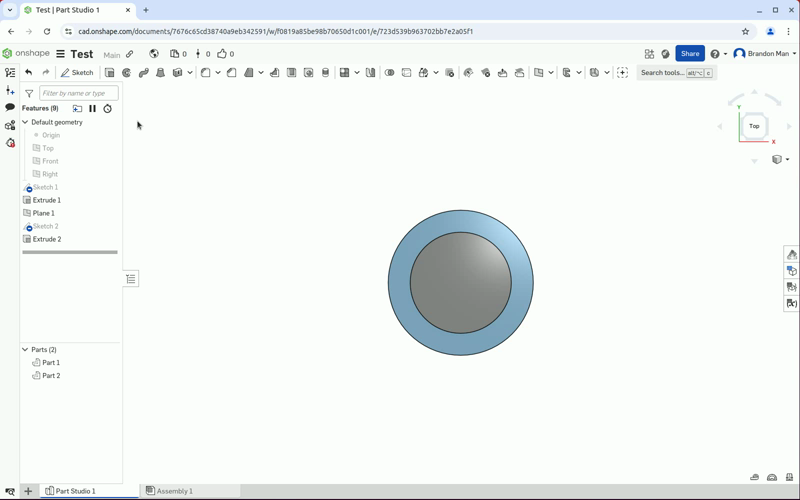
key(shift+h)
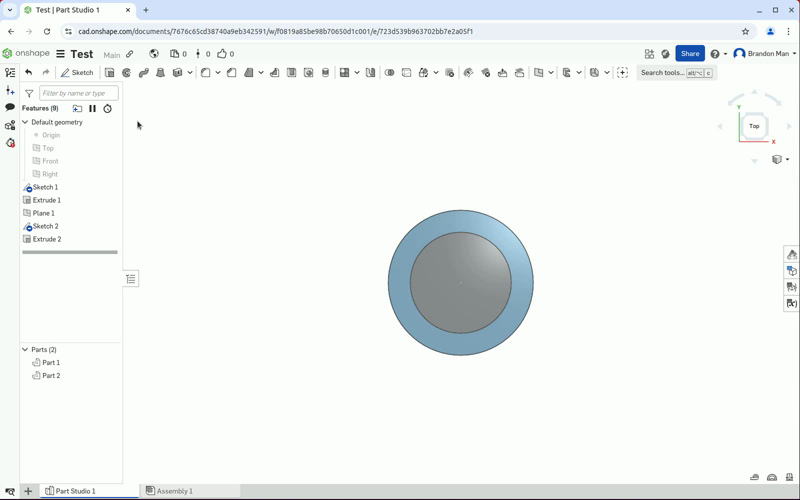
key(shift+7)
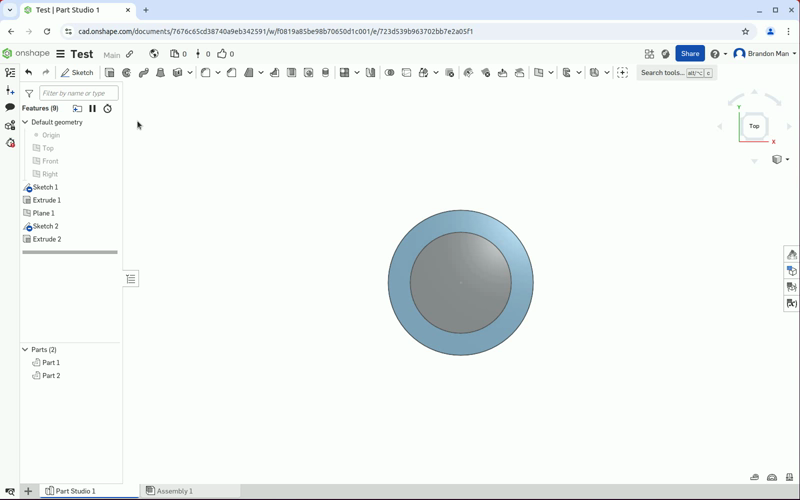
key(up, 3)
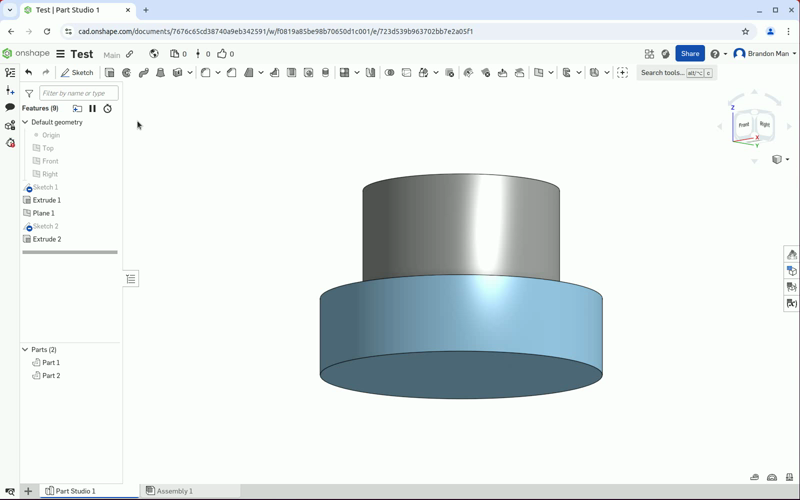
key(left, 3)
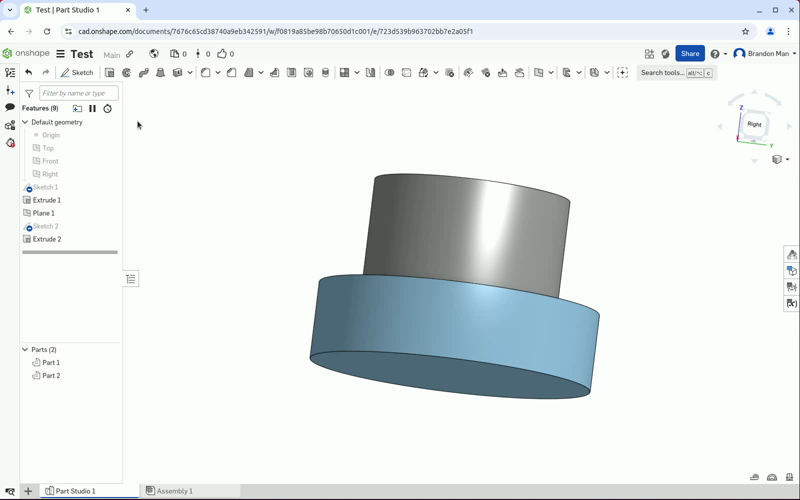
key(right, 3)
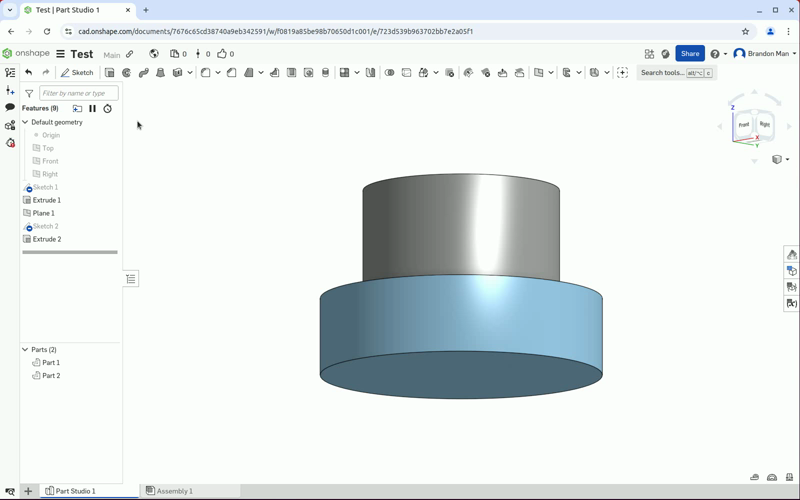
key(down, 3)
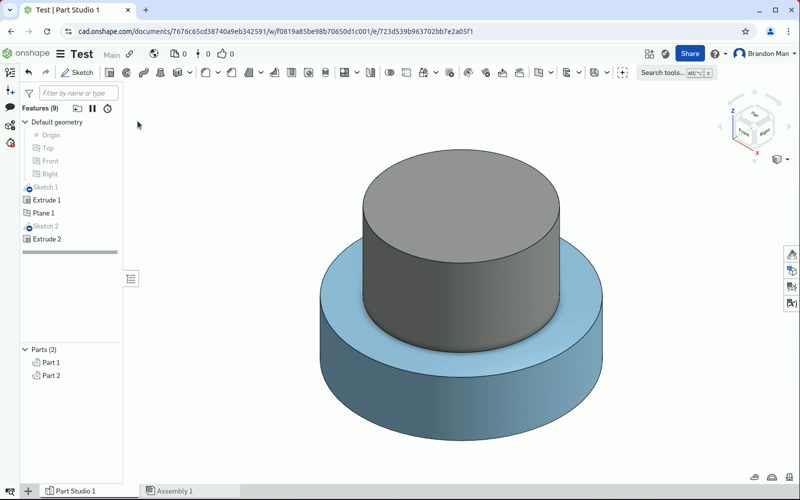
mouse_move(73, 189)
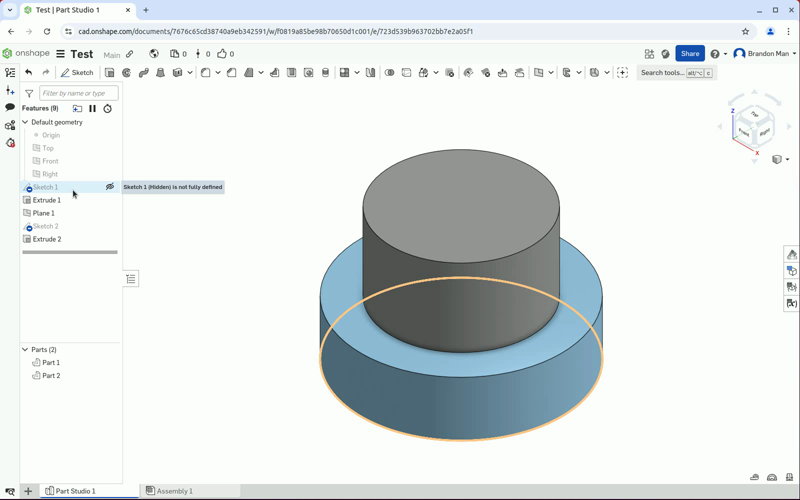
click(73, 189)